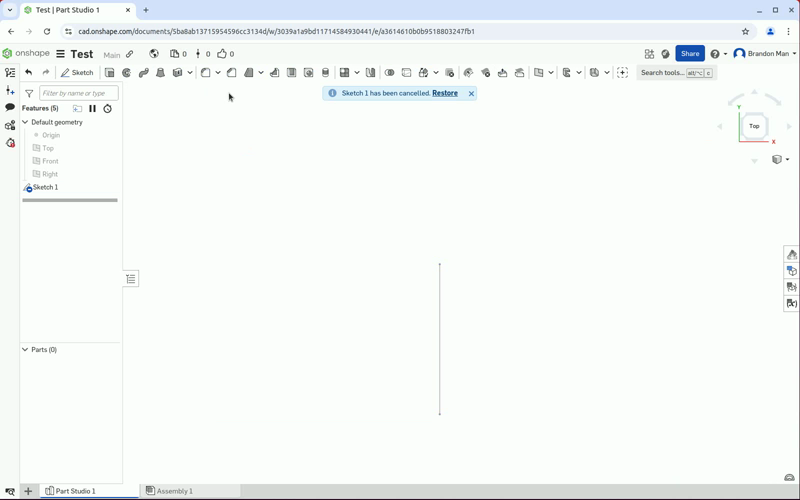
key(shift+h)
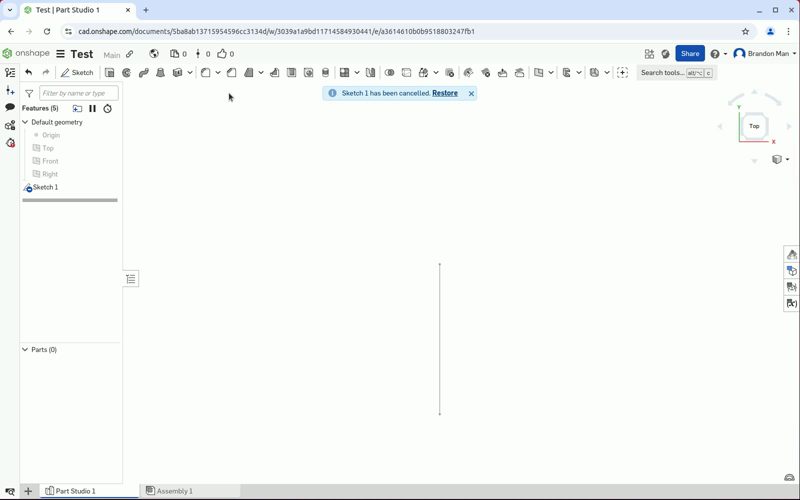
key(shift+s)
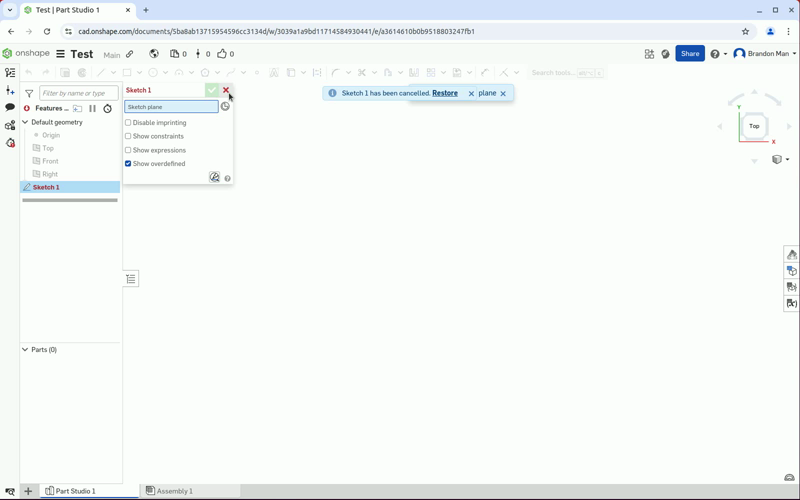
mouse_move(73, 150)
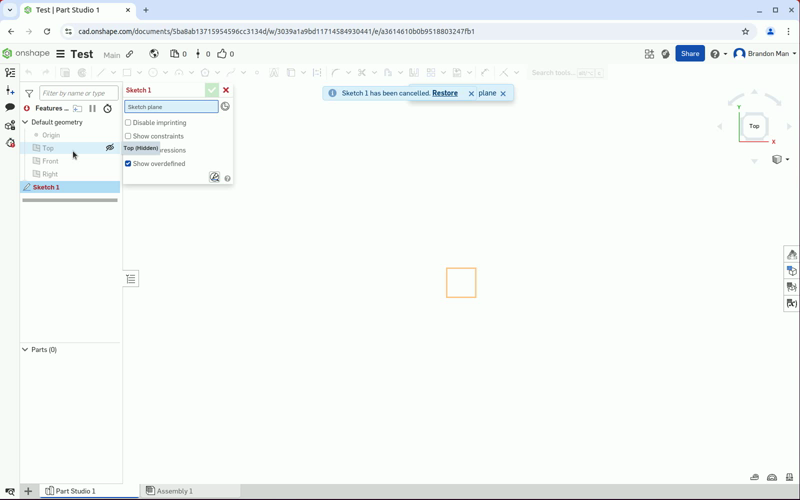
click(73, 150)
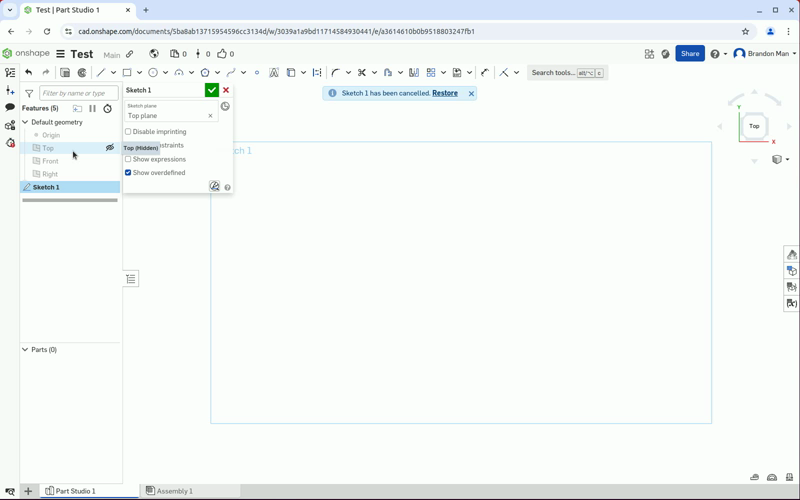
mouse_move(73, 352)
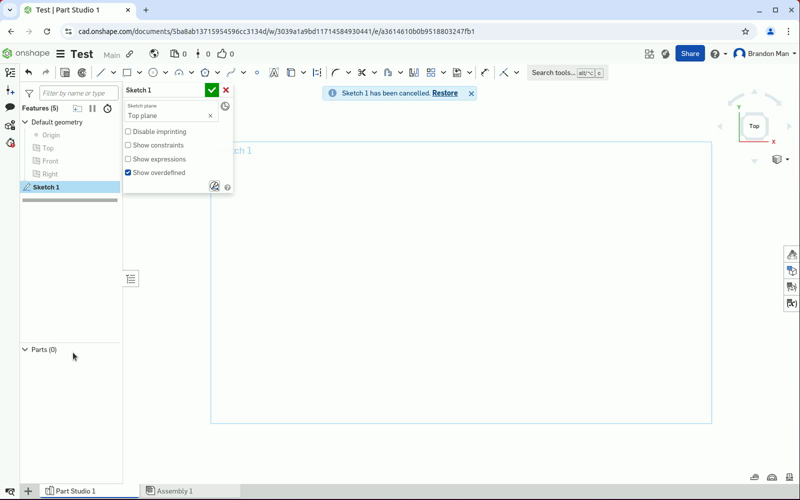
key(y)
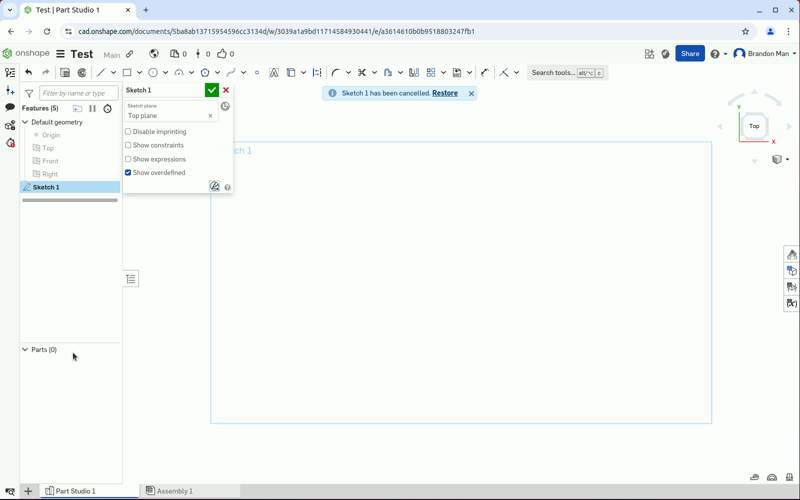
key(c)
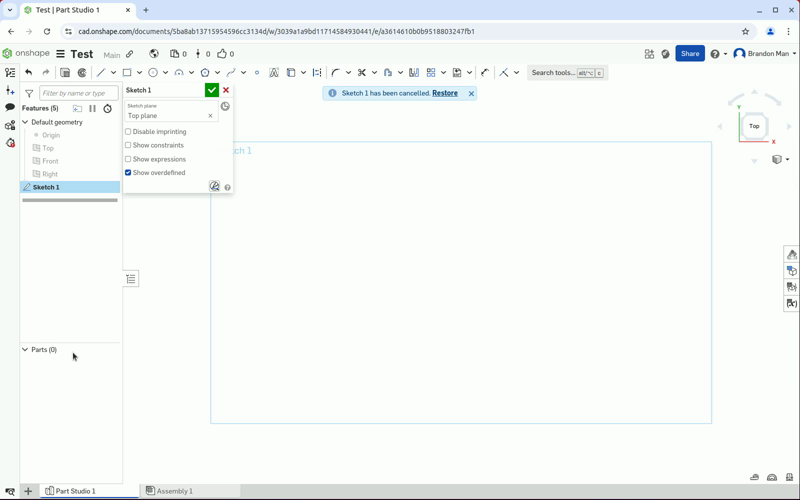
key_down(shift)
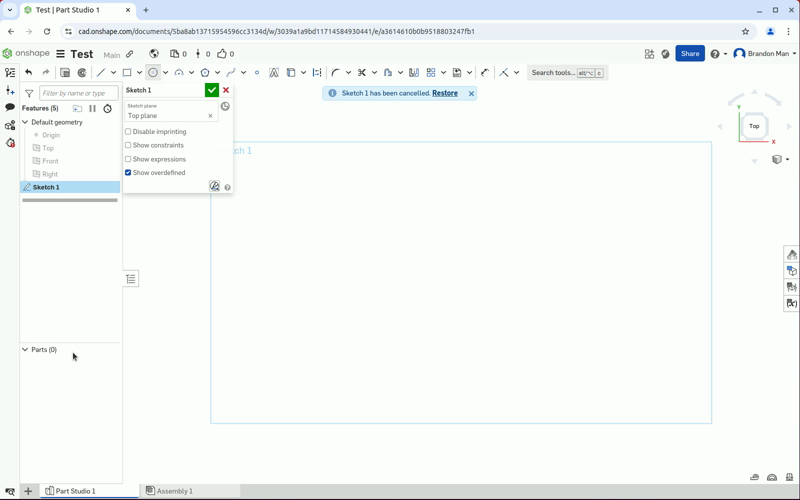
mouse_move(393, 339)
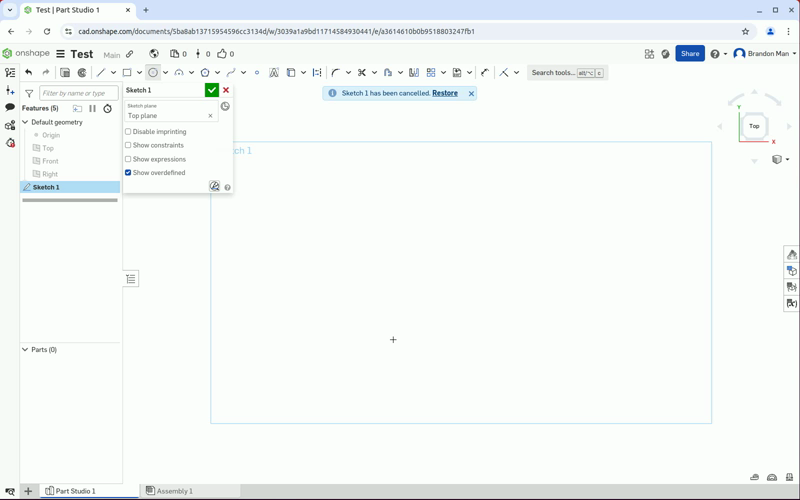
click(393, 339)
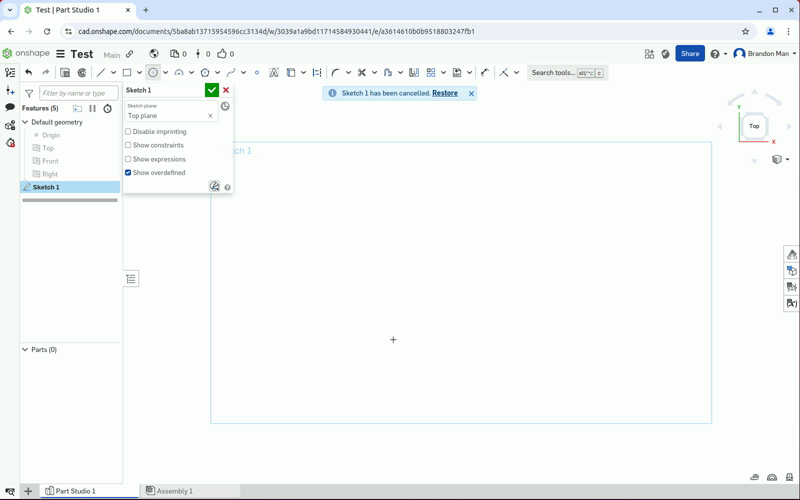
key_up(shift)
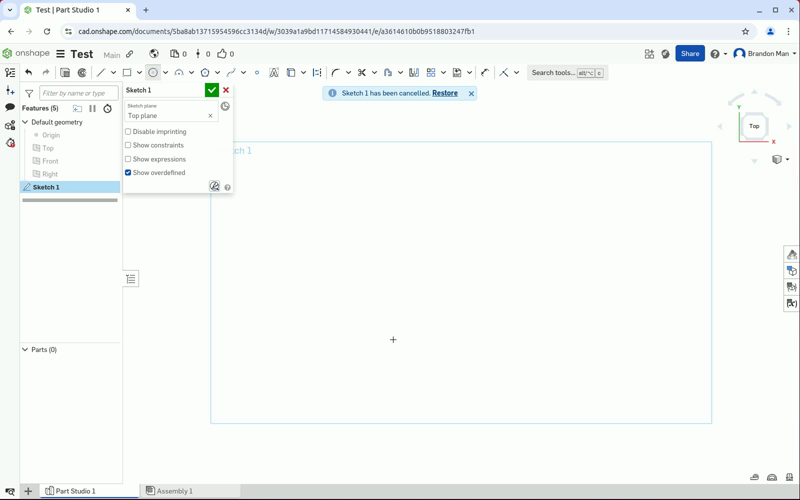
mouse_move(421, 339)
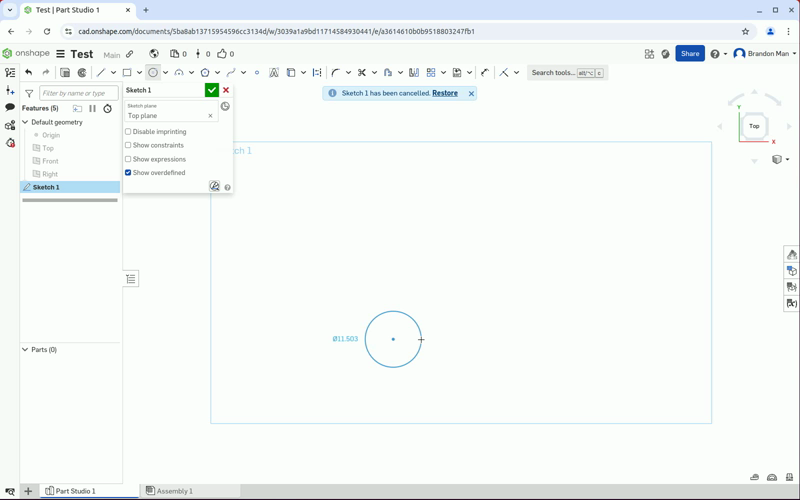
click(421, 339)
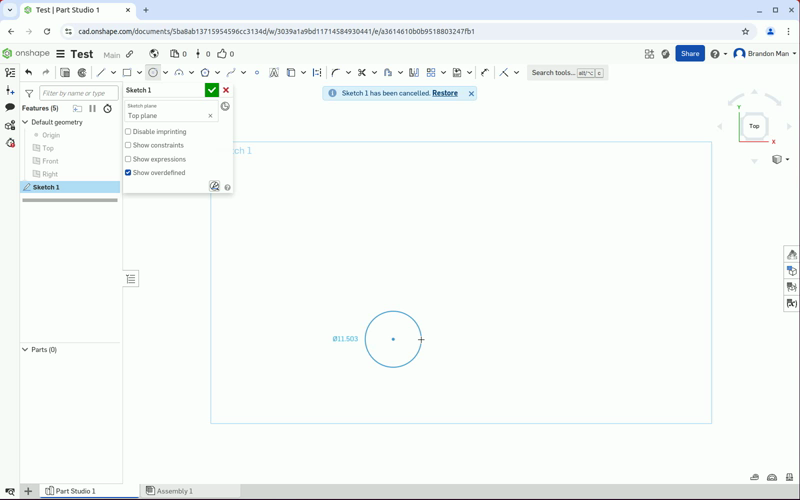
key(esc)
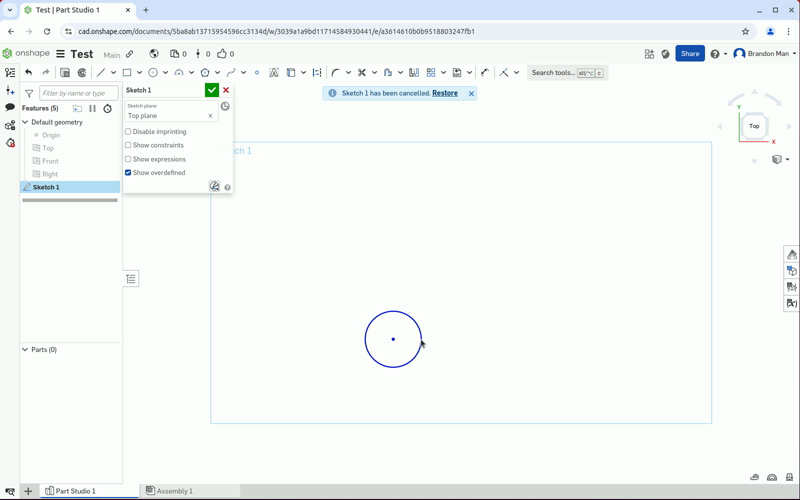
mouse_move(388, 348)
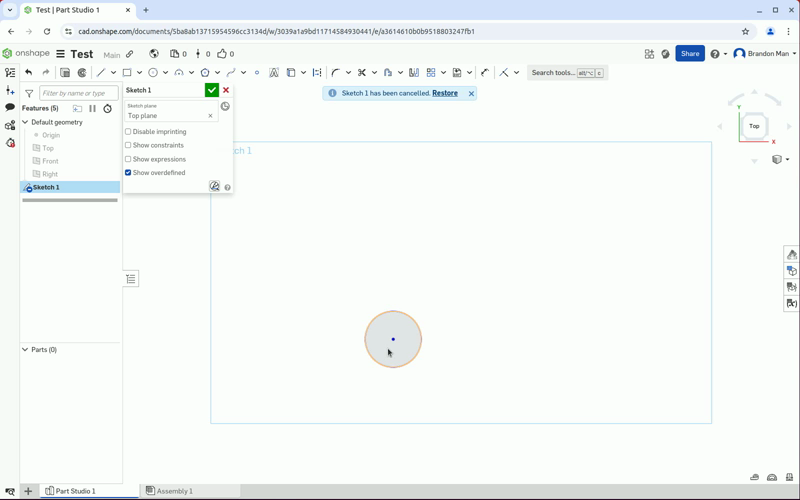
click(388, 348)
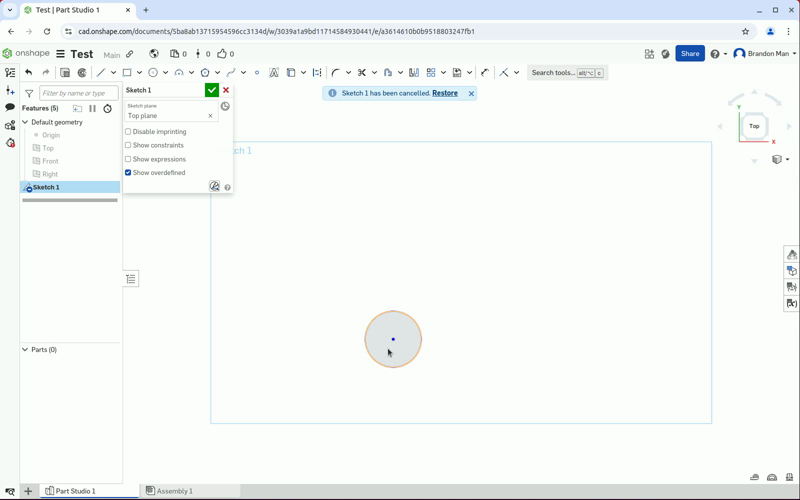
mouse_move(73, 352)
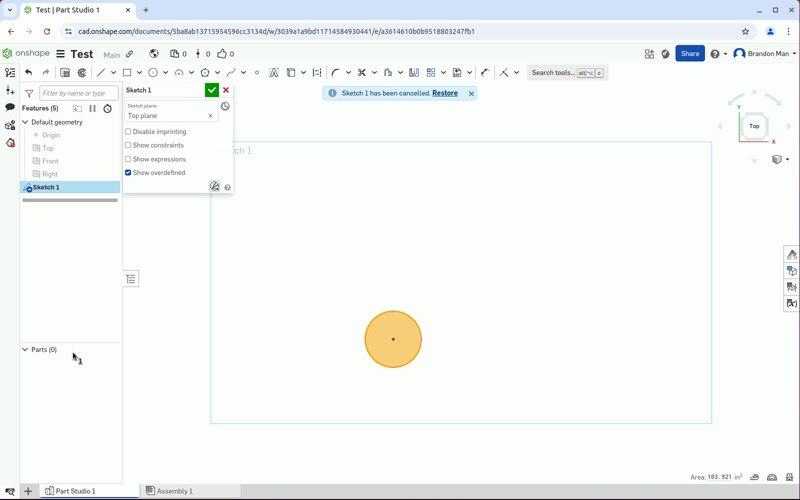
key(shift+y)
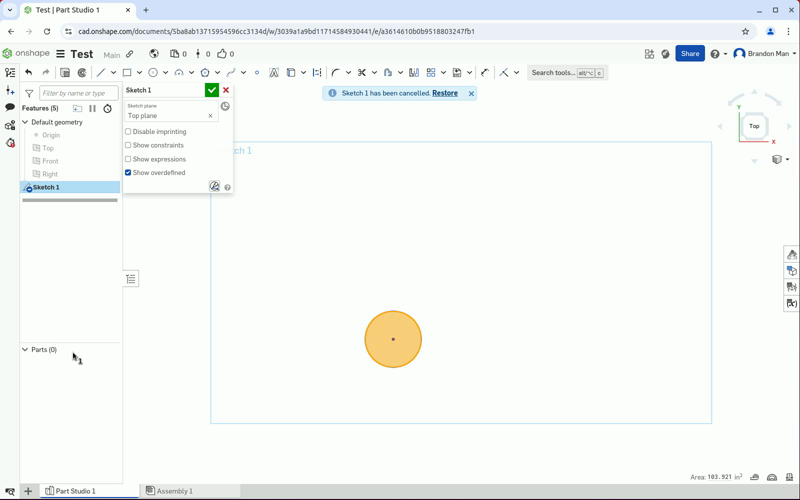
key(shift+e)
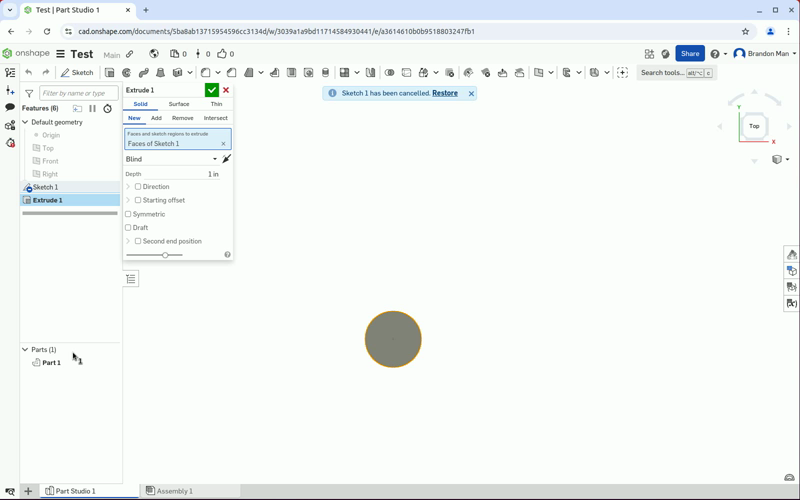
mouse_move(143, 106)
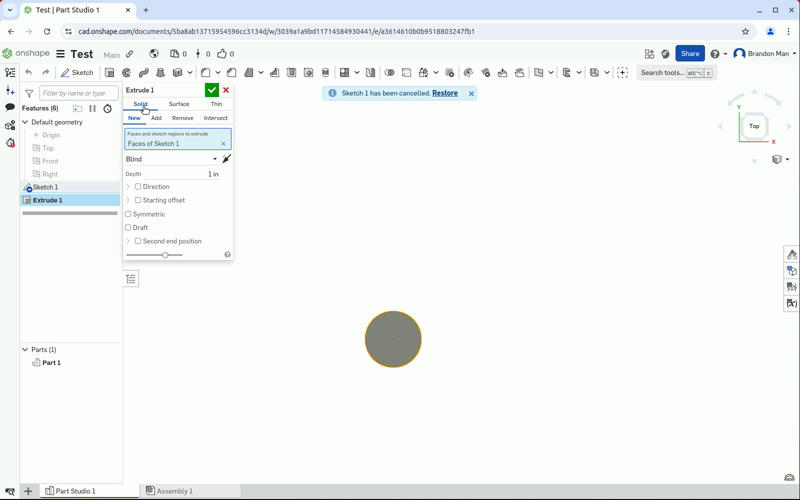
click(143, 106)
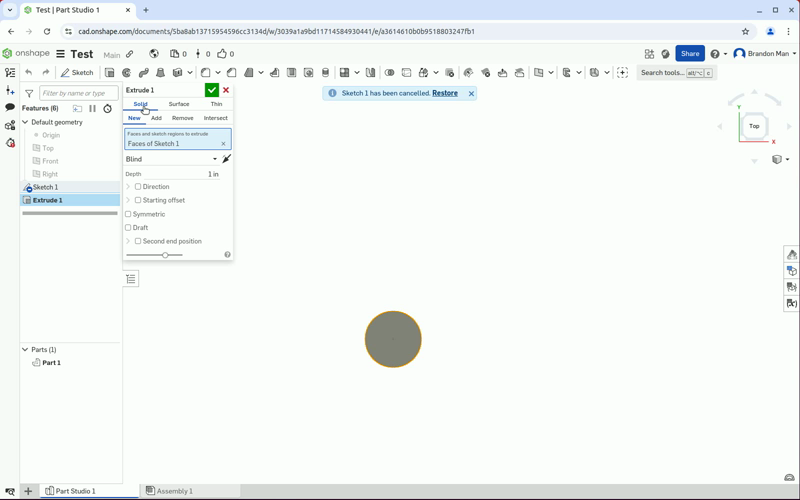
mouse_move(137, 120)
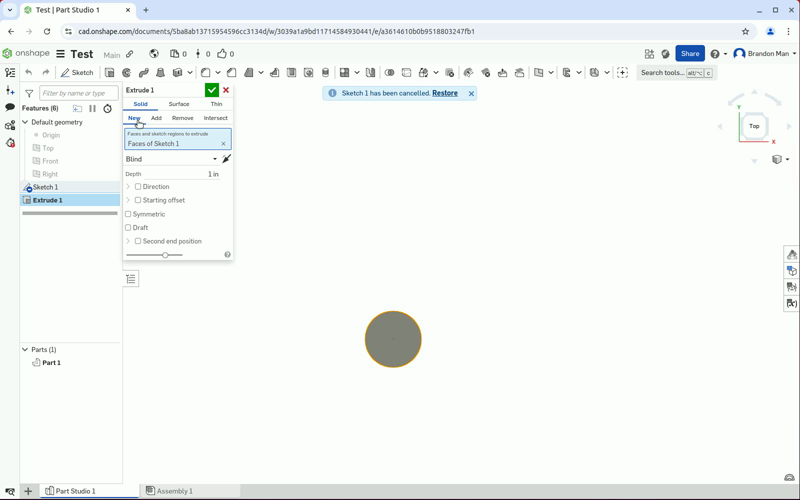
click(137, 120)
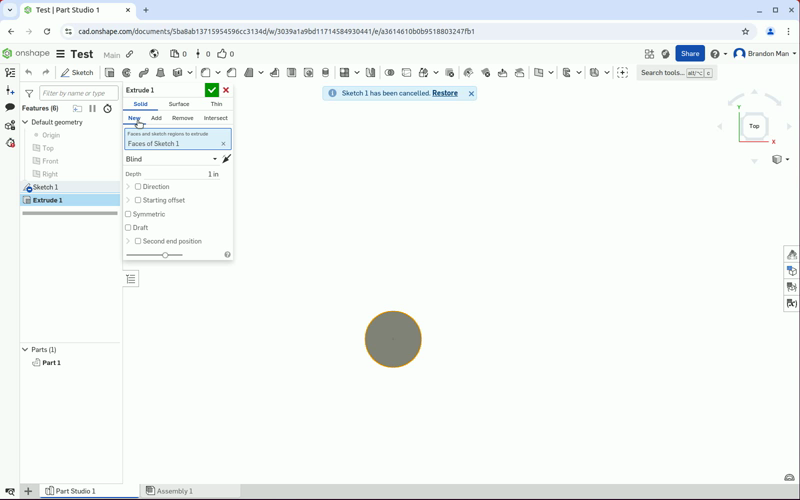
key(tab, 4)
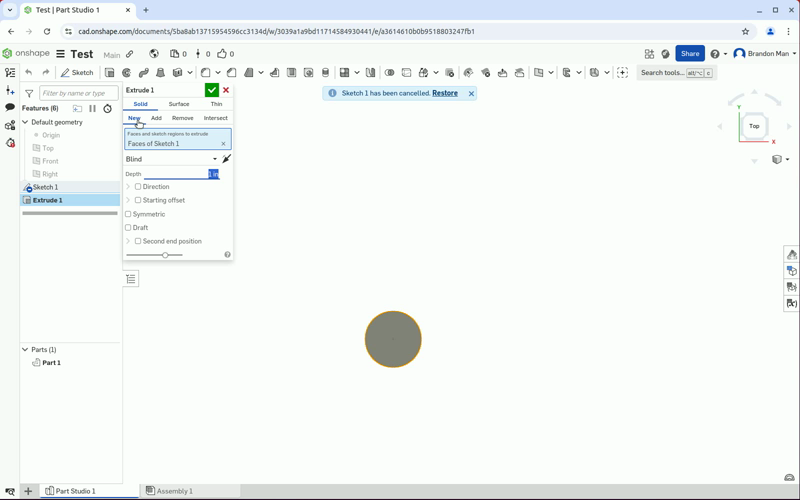
text(18.535)
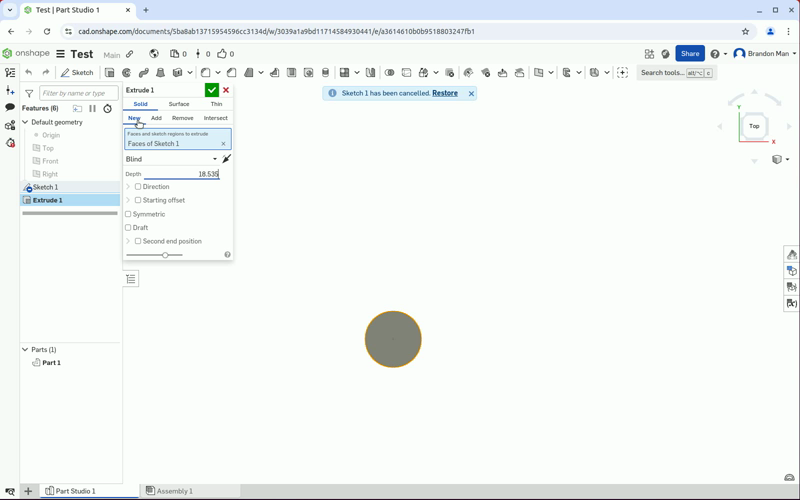
key(enter)
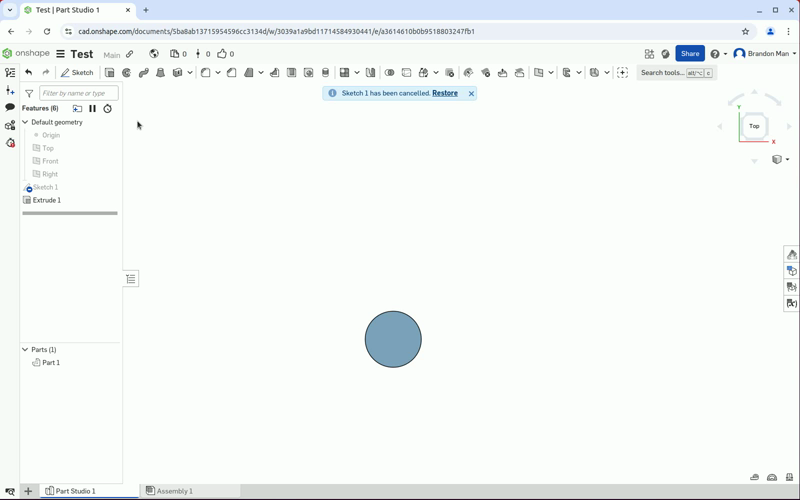
key(shift+h)
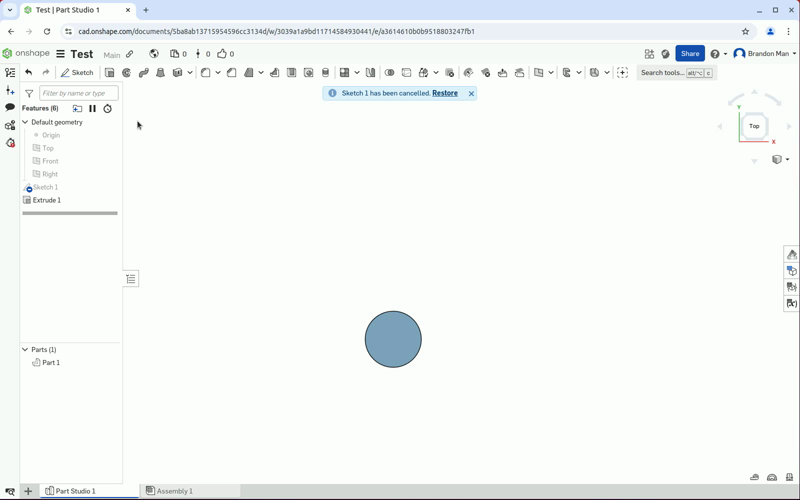
key(shift+h)
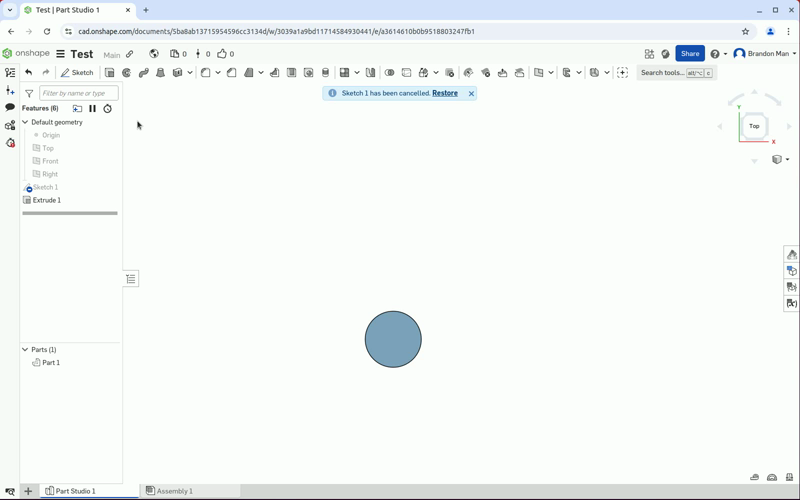
mouse_move(73, 189)
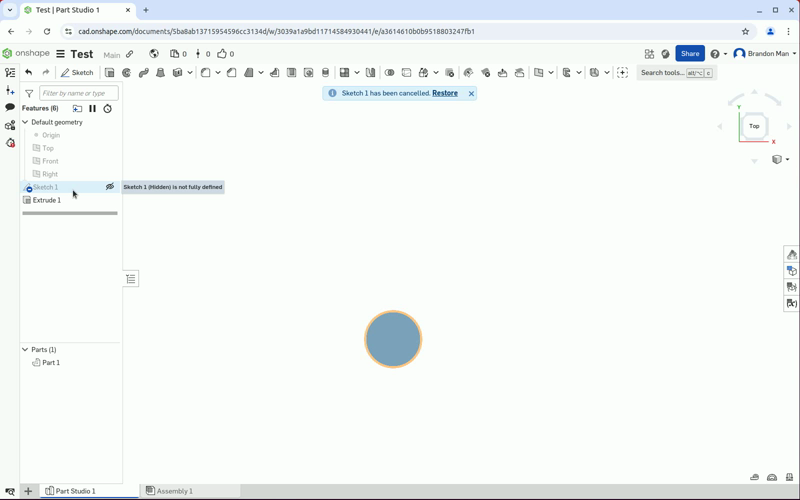
click(73, 189)
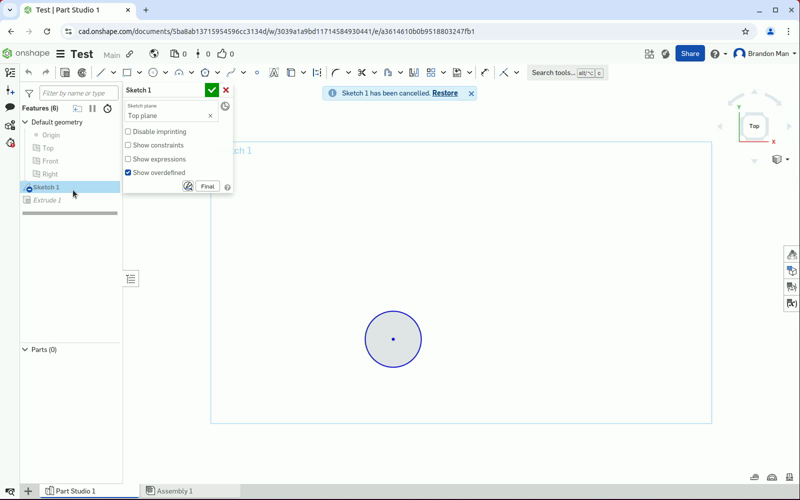
mouse_move(229, 92)
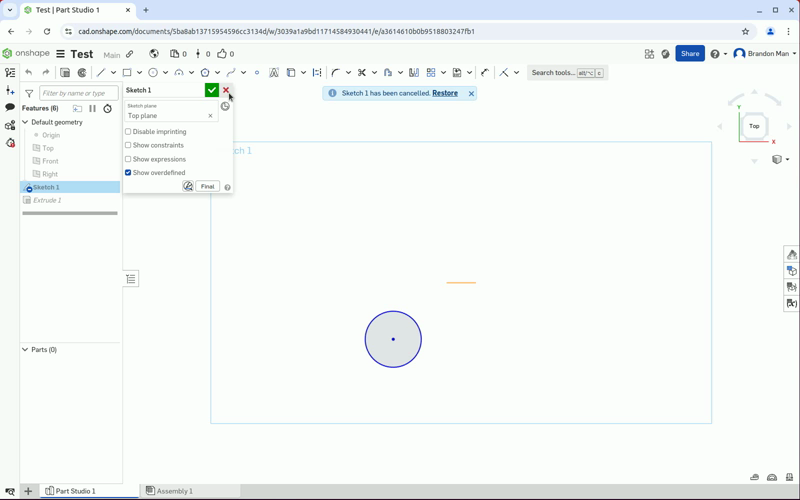
click(229, 92)
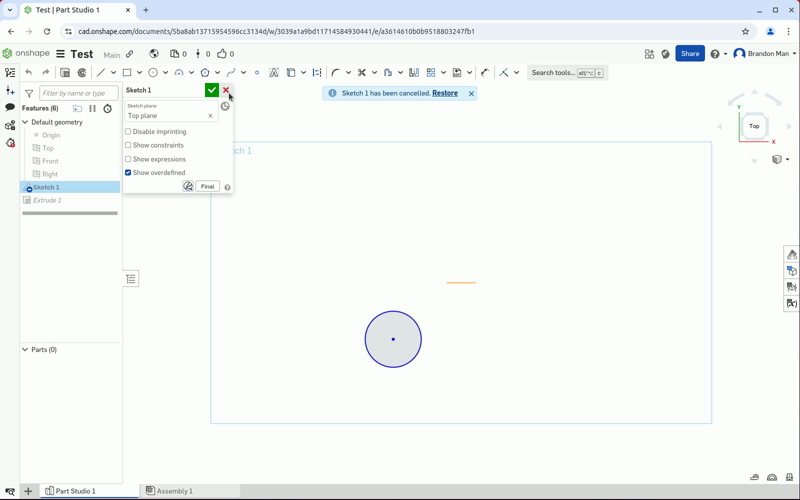
key(shift+s)
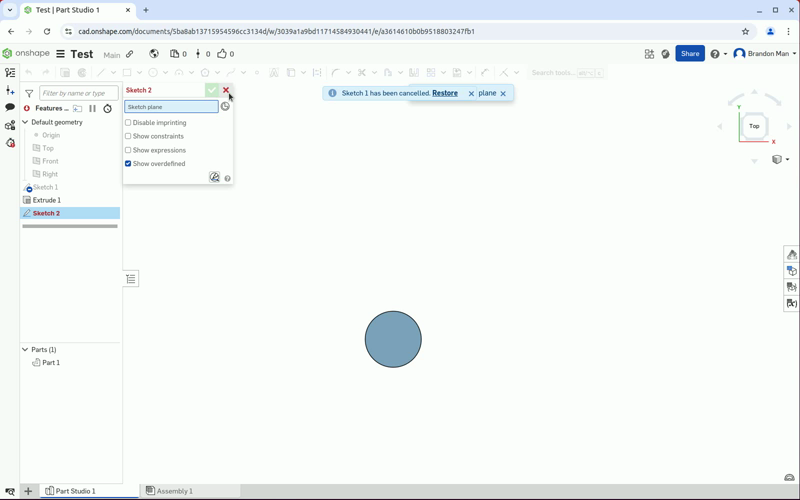
mouse_move(73, 150)
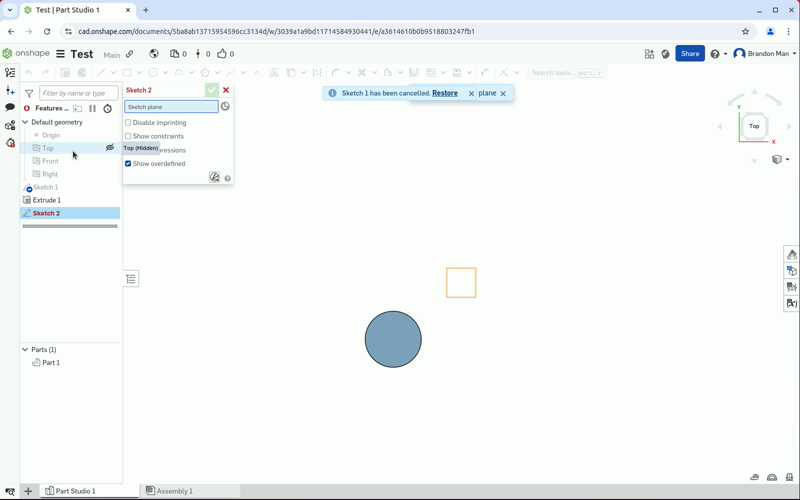
click(73, 150)
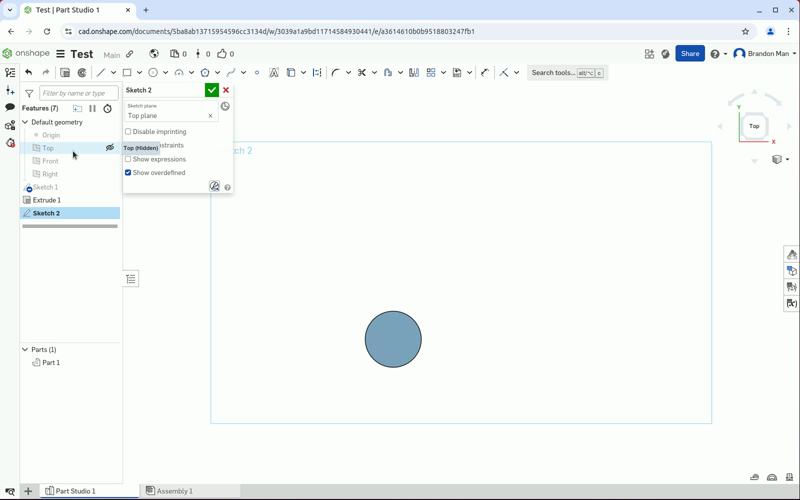
mouse_move(73, 352)
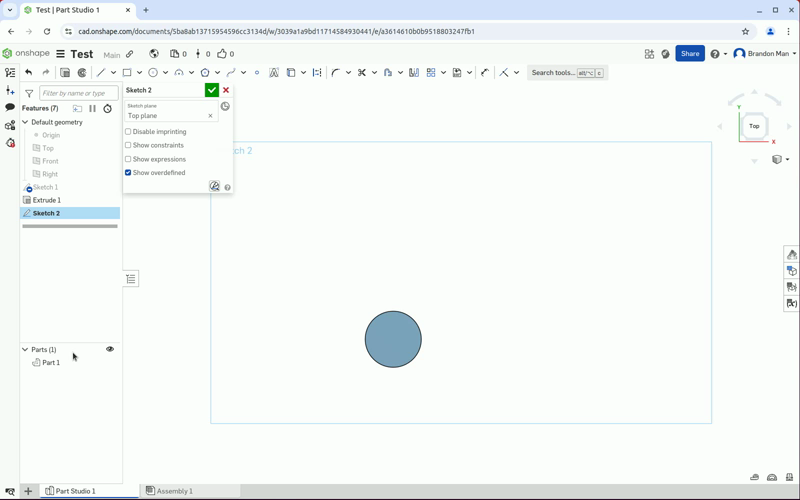
key(y)
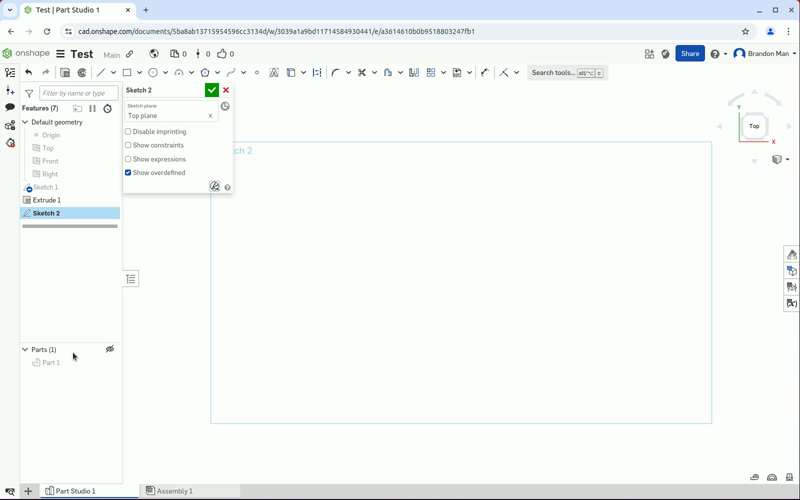
key(l)
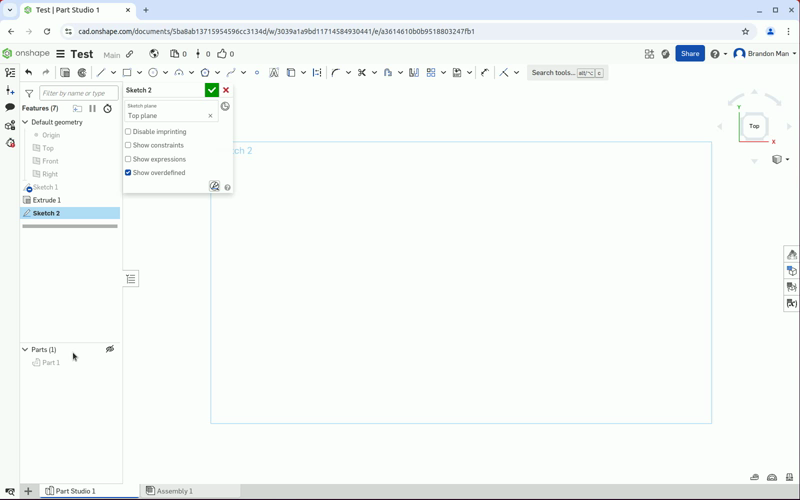
key_down(shift)
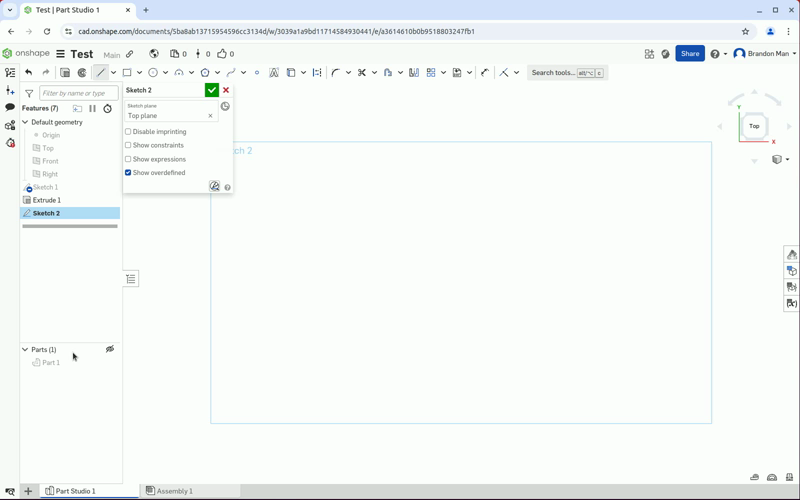
mouse_move(348, 395)
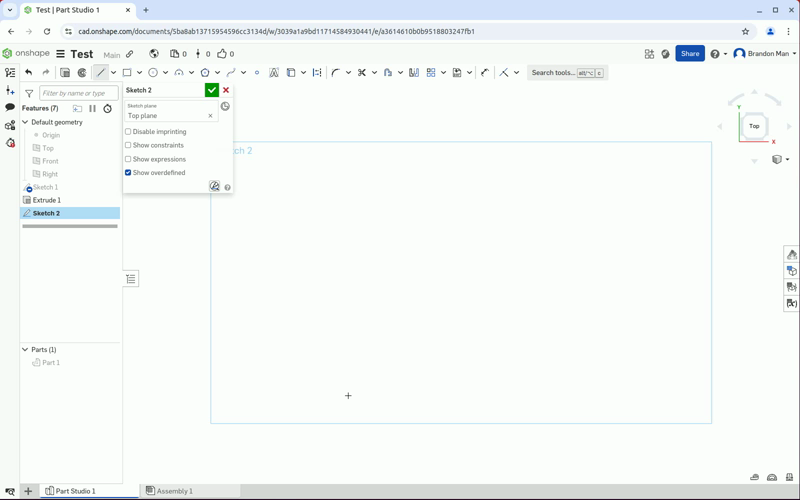
click(348, 395)
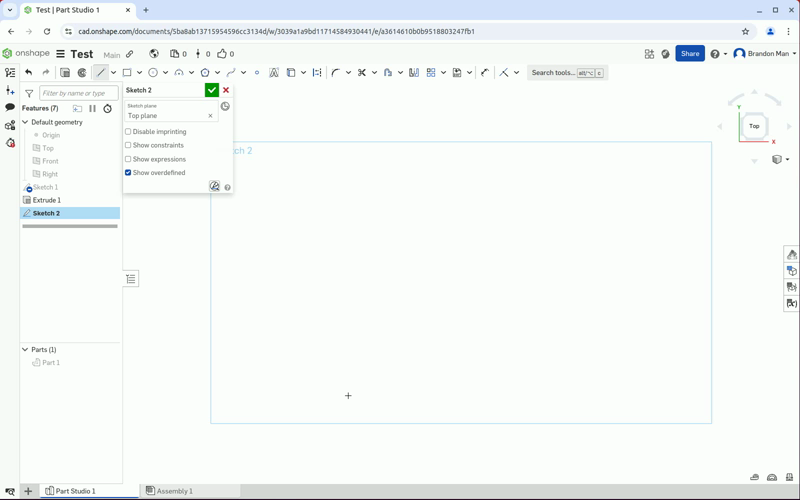
key_up(shift)
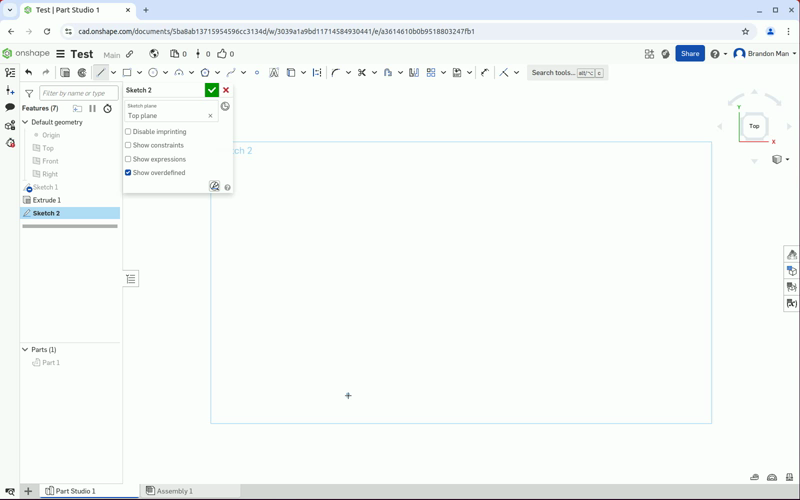
key_down(shift)
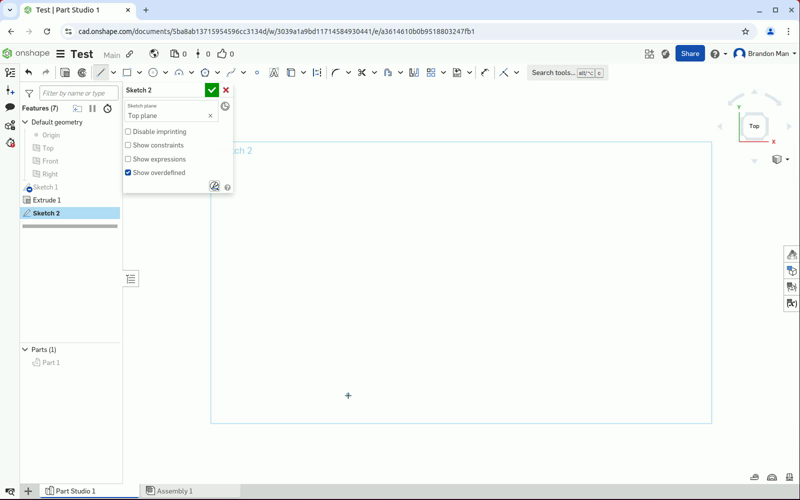
mouse_move(572, 395)
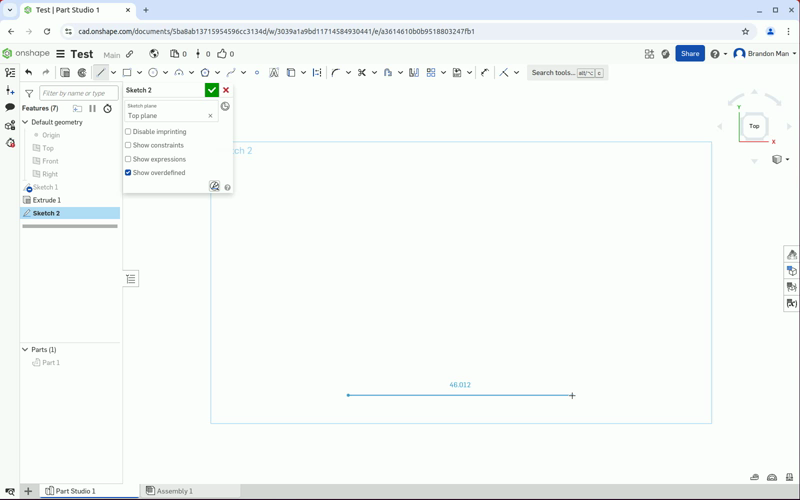
click(572, 395)
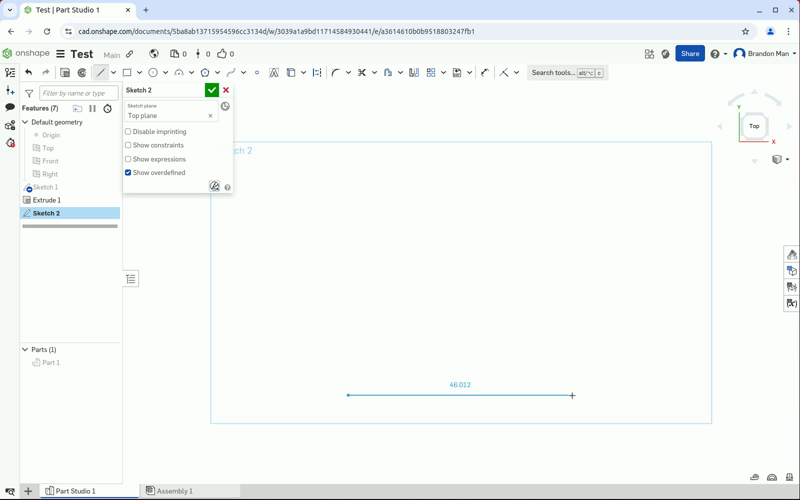
key_up(shift)
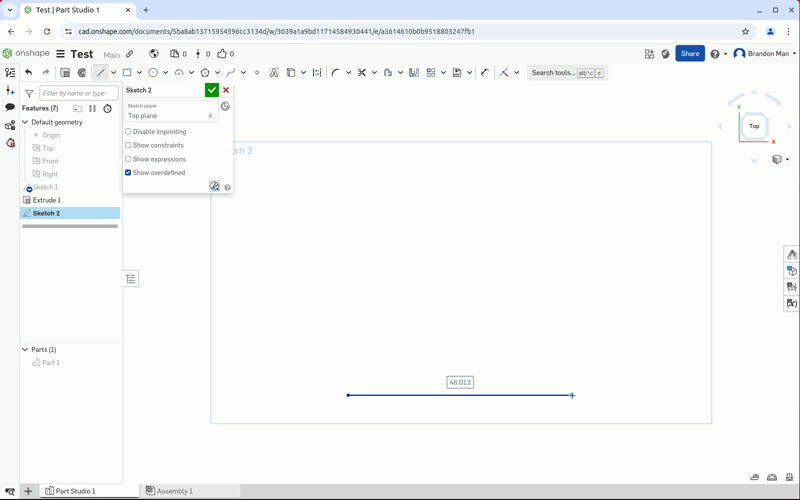
key_down(shift)
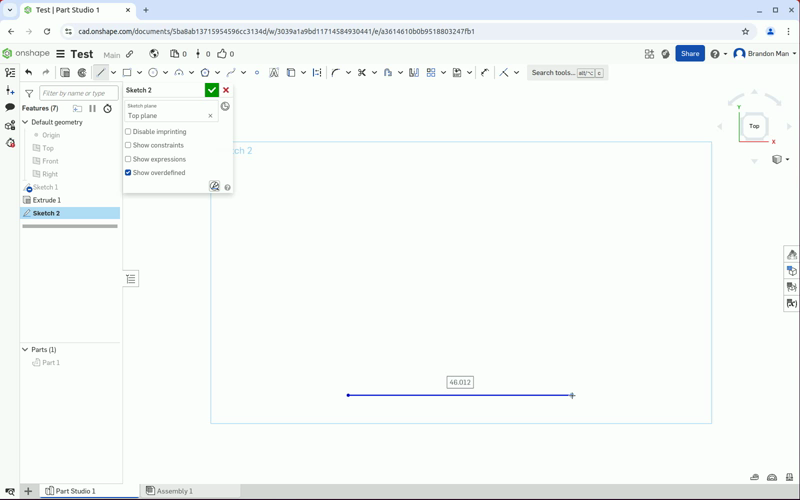
mouse_move(572, 171)
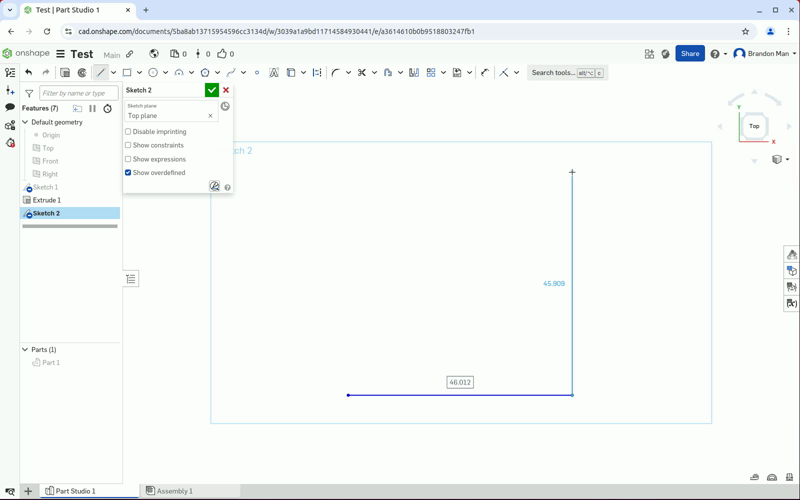
click(572, 171)
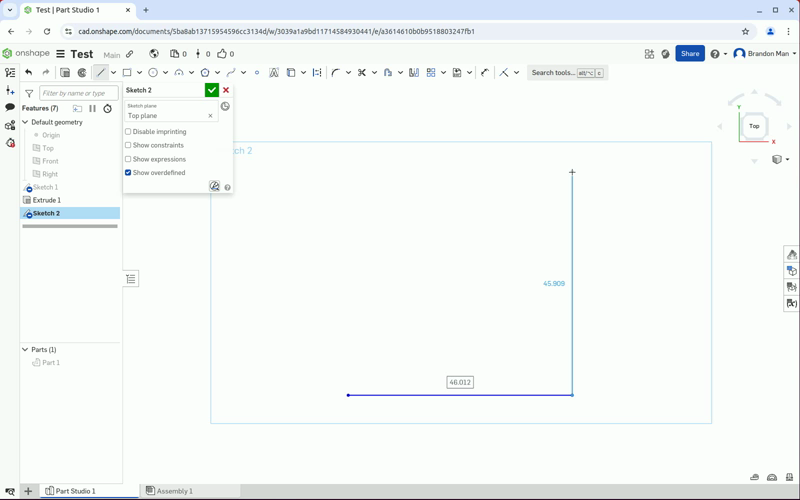
key_up(shift)
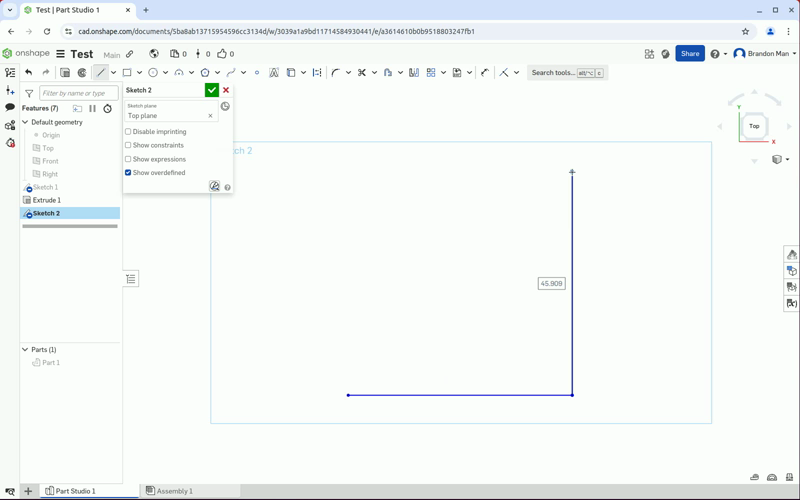
key_down(shift)
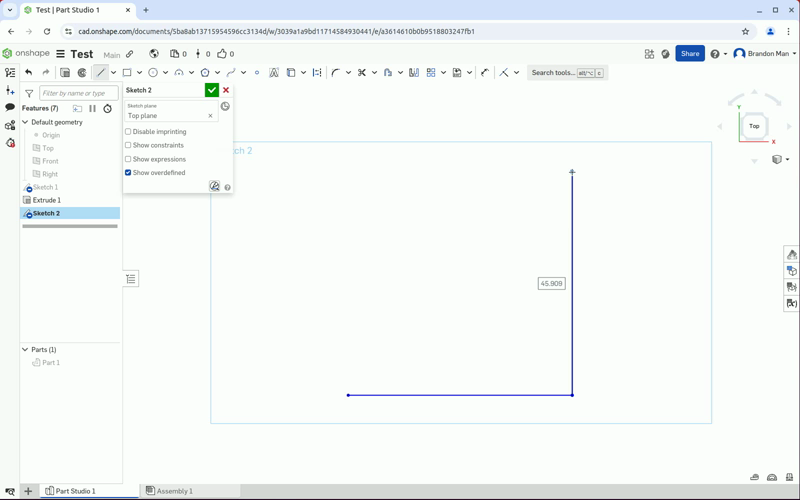
mouse_move(348, 171)
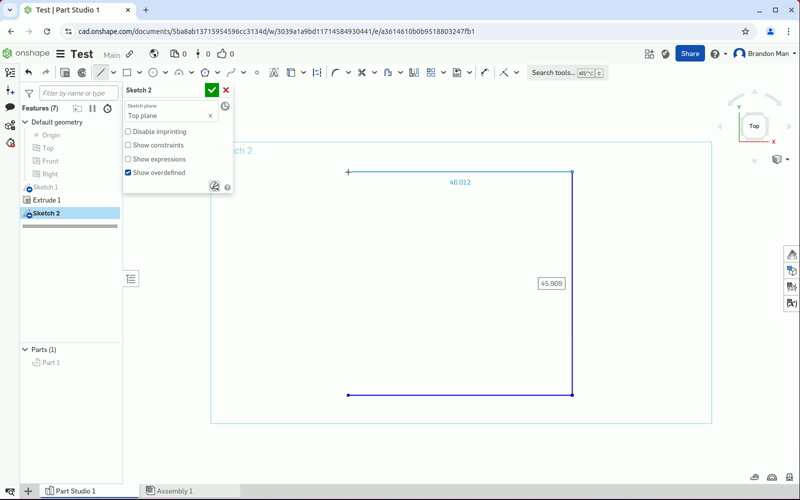
click(348, 171)
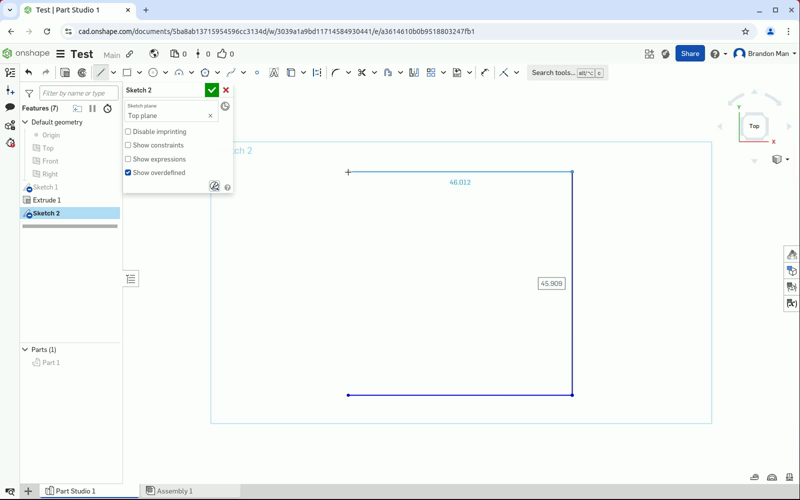
key_up(shift)
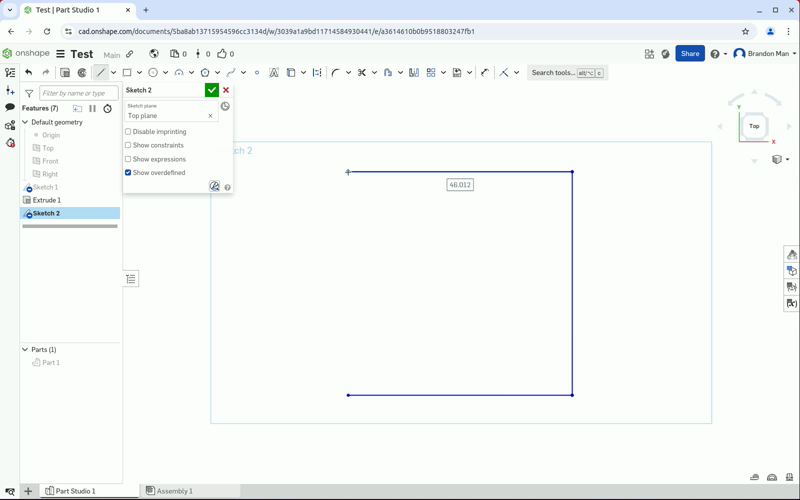
key_down(shift)
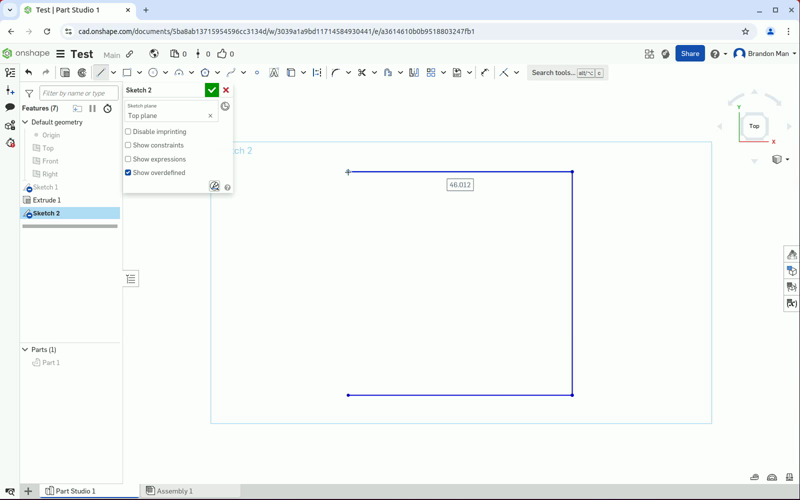
mouse_move(348, 395)
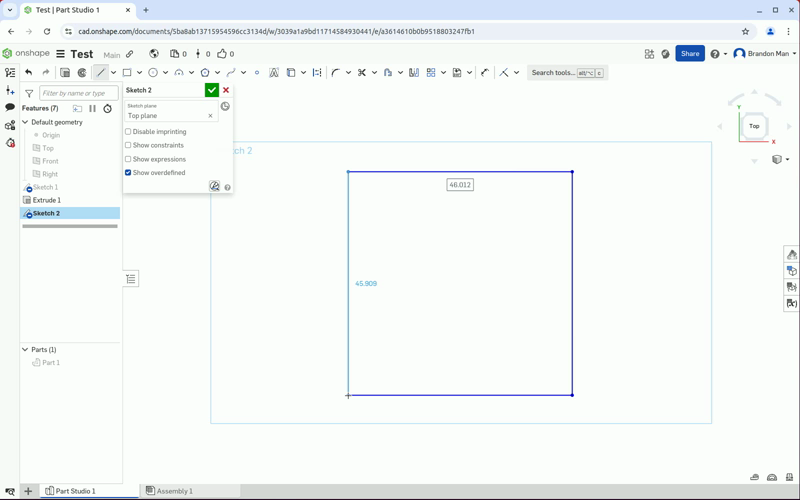
key_up(shift)
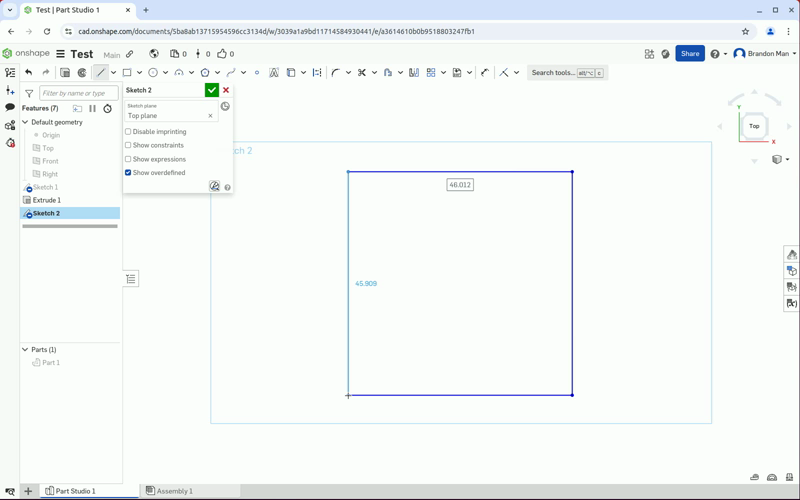
click(348, 395)
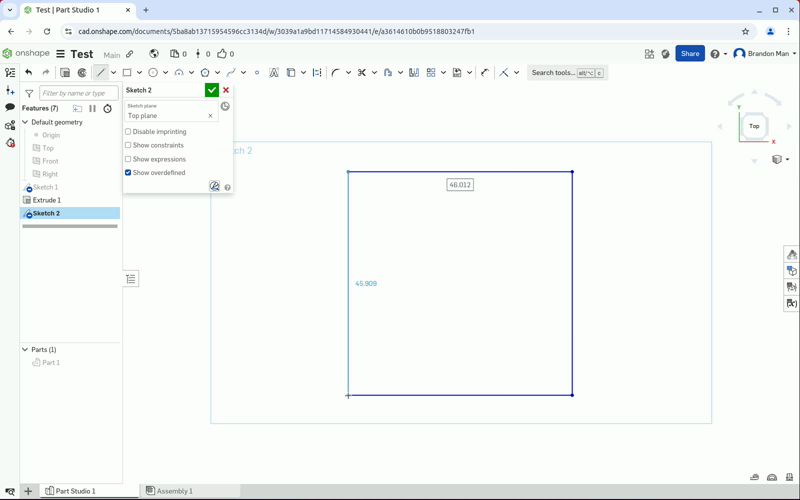
key(esc)
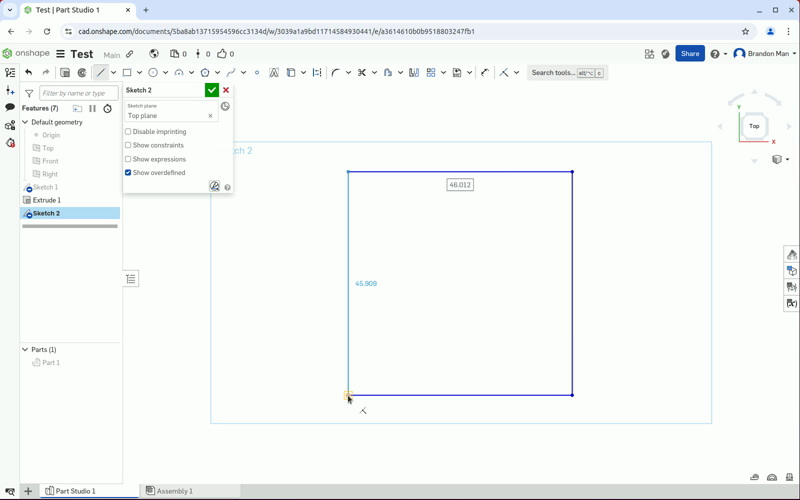
mouse_move(418, 285)
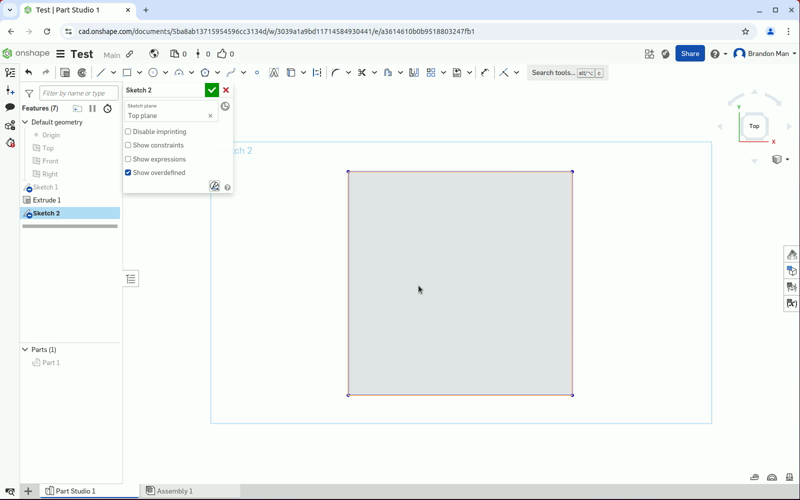
click(418, 285)
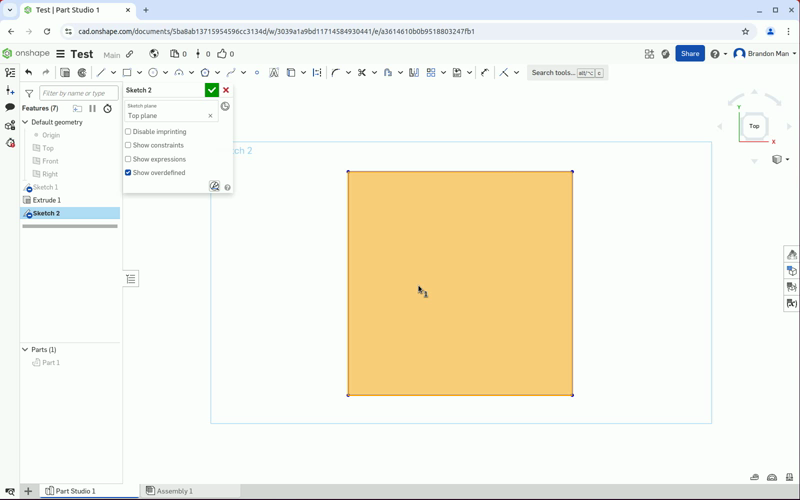
mouse_move(73, 352)
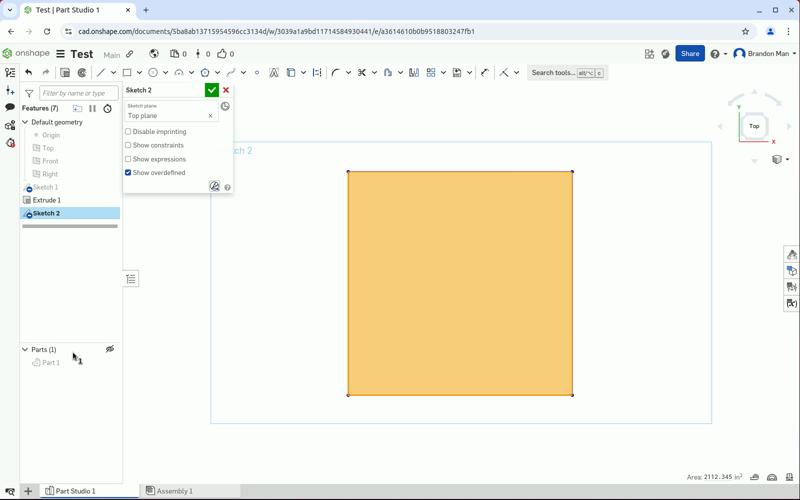
key(shift+y)
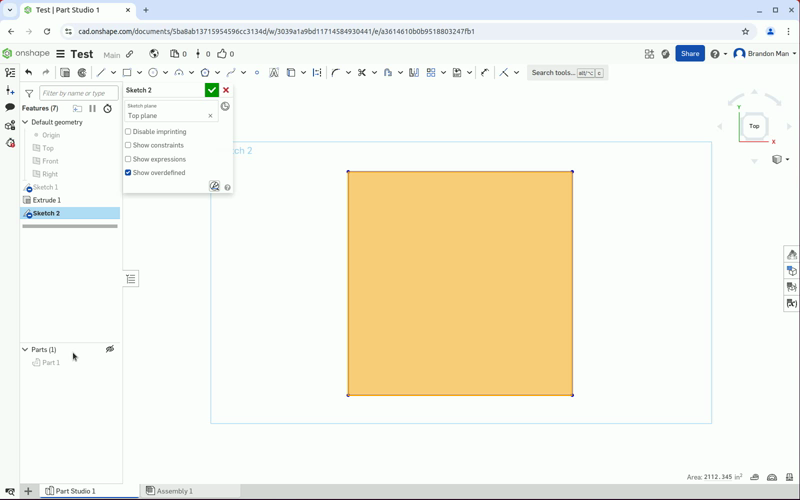
key(shift+e)
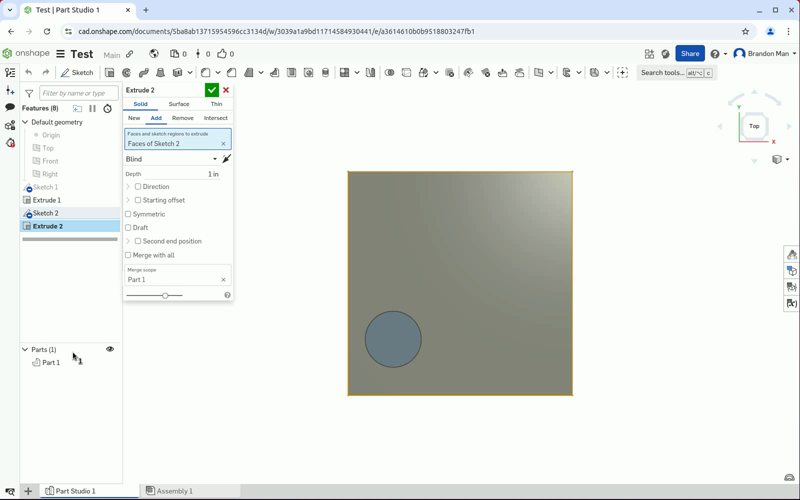
mouse_move(143, 106)
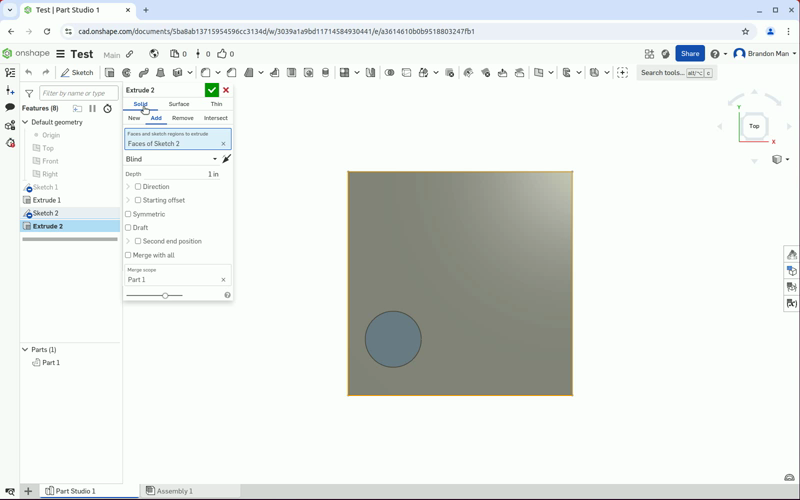
click(143, 106)
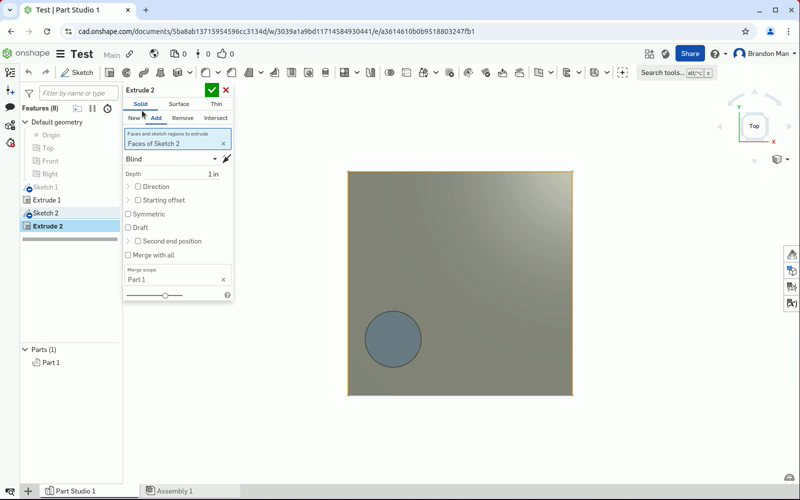
mouse_move(137, 120)
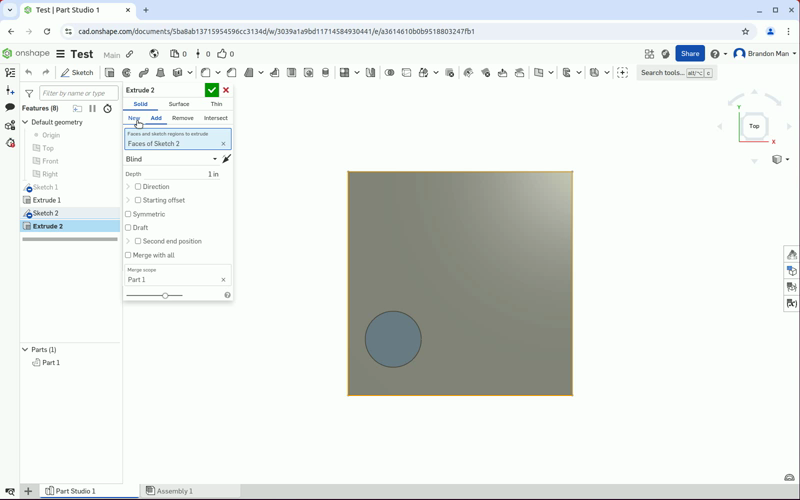
click(137, 120)
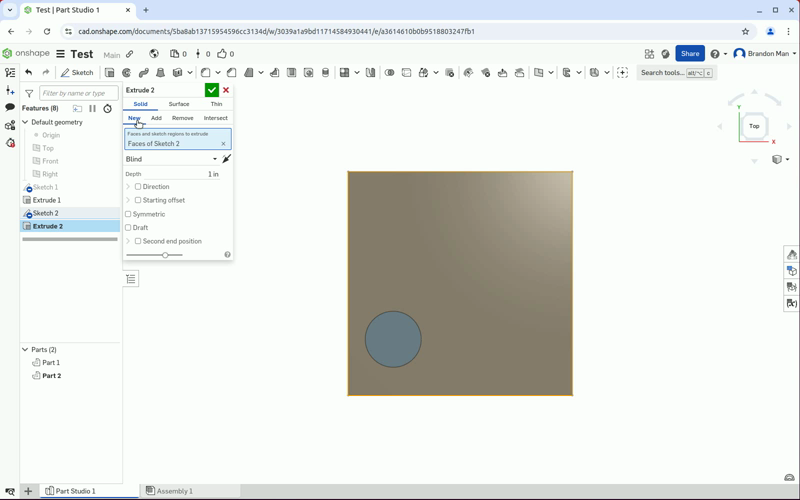
key(tab, 4)
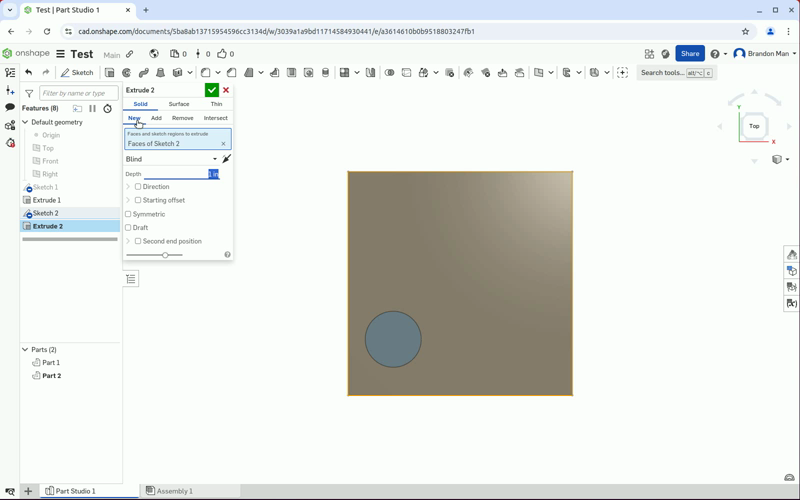
text(-18.535)
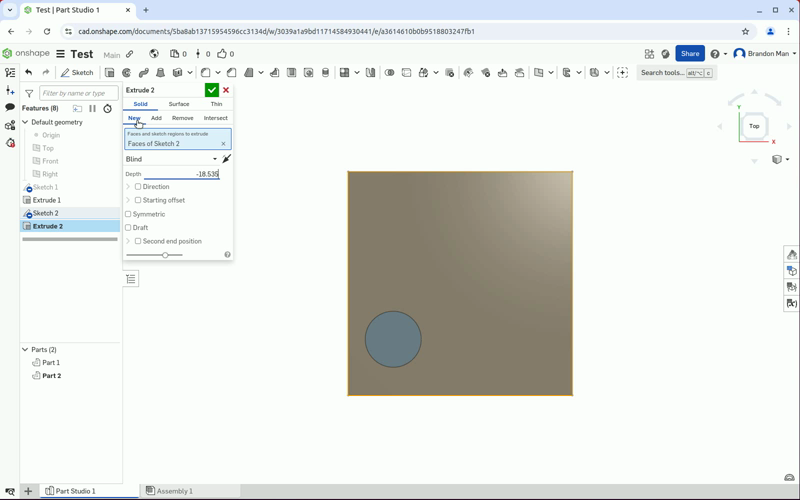
key(enter)
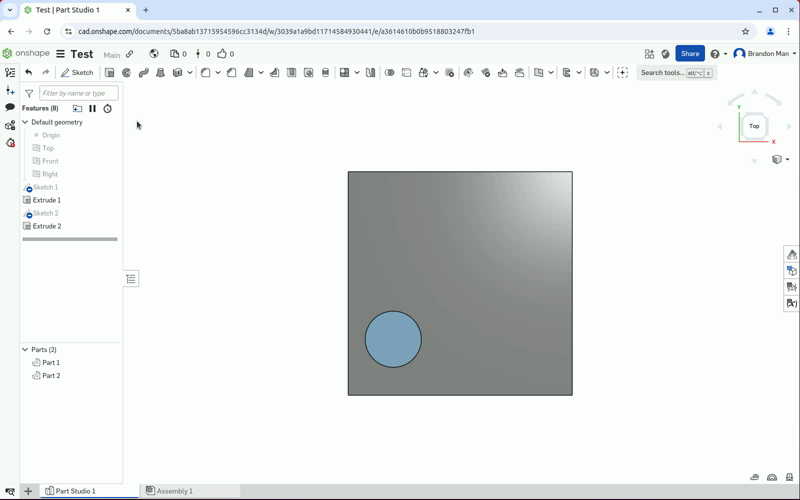
key(shift+h)
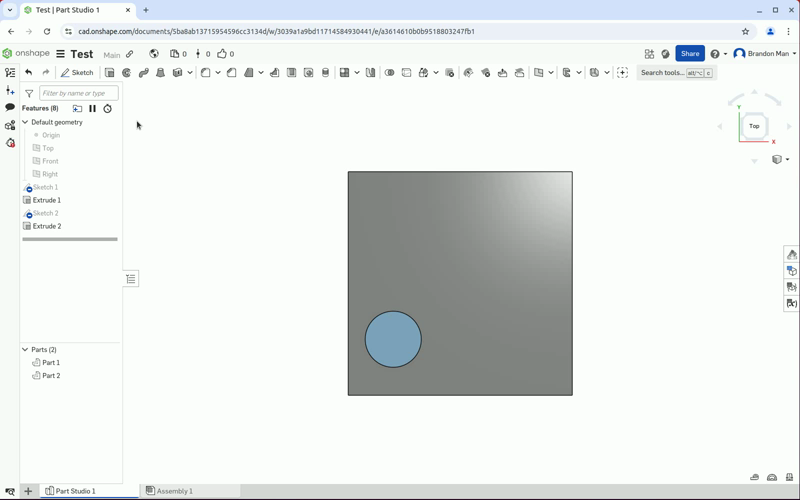
key(shift+h)
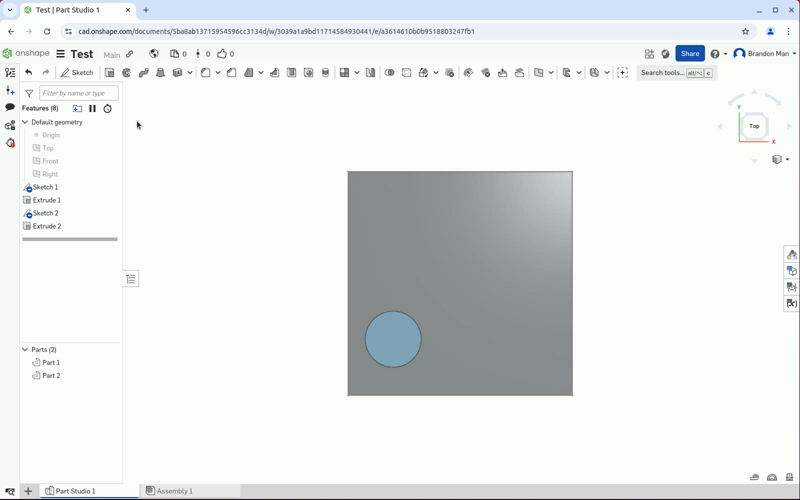
key(shift+7)
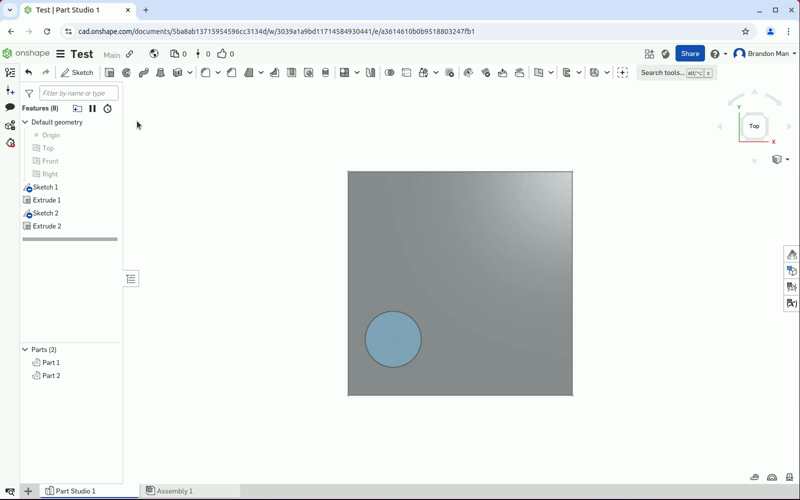
key(up, 3)
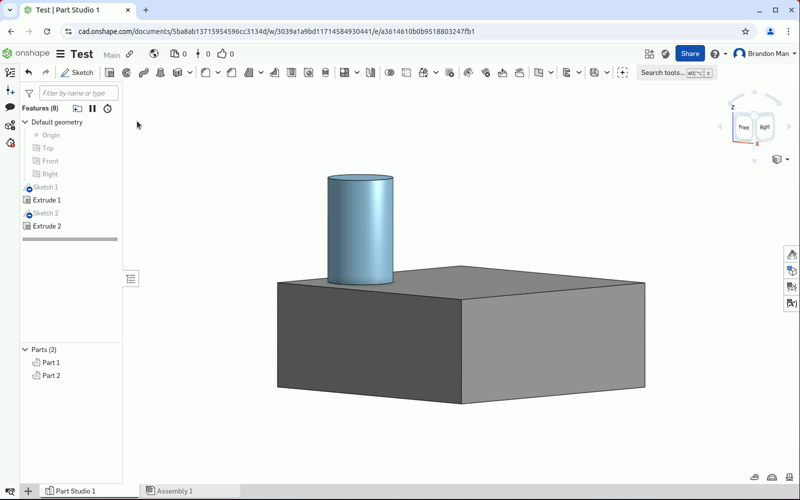
key(left, 3)
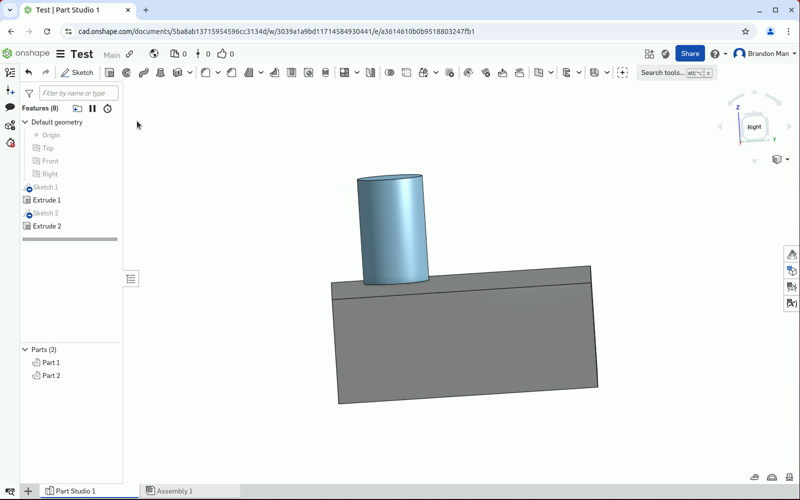
key(right, 3)
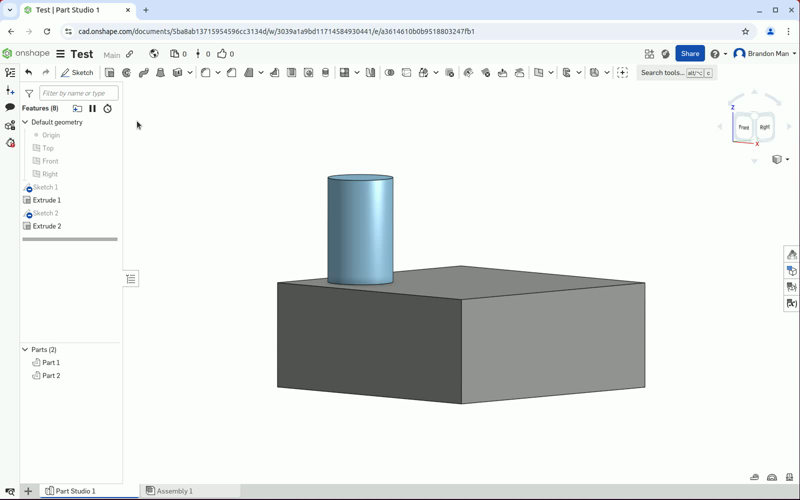
key(down, 3)
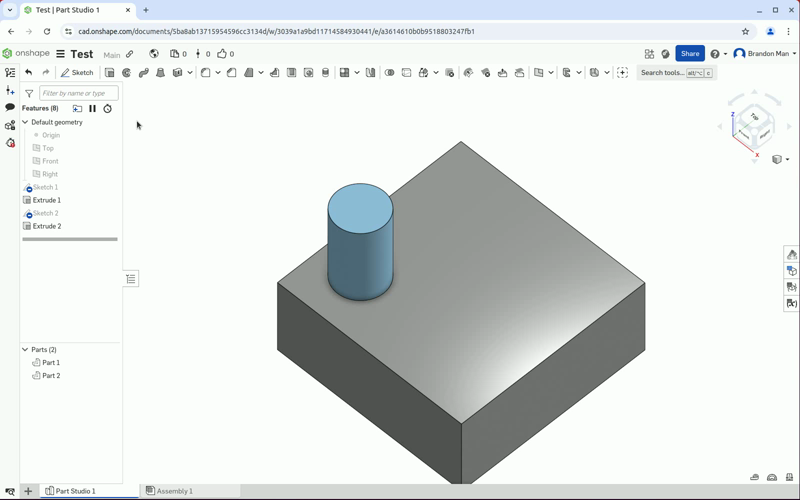
mouse_move(73, 189)
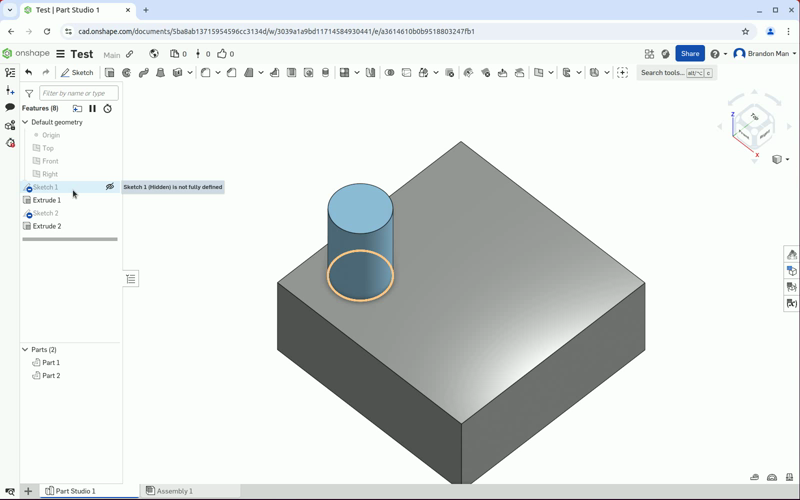
click(73, 189)